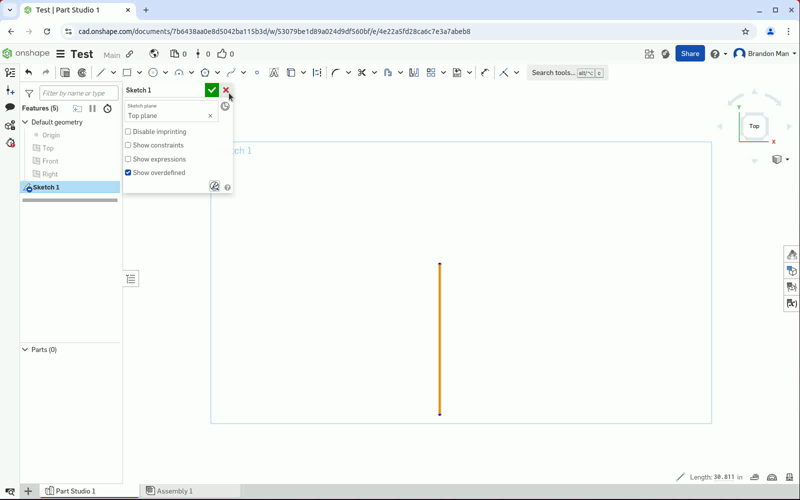
key(shift+h)
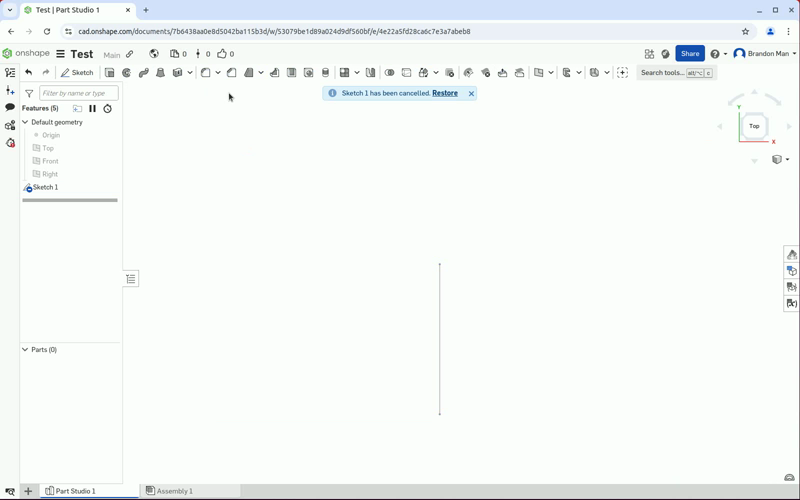
key(shift+s)
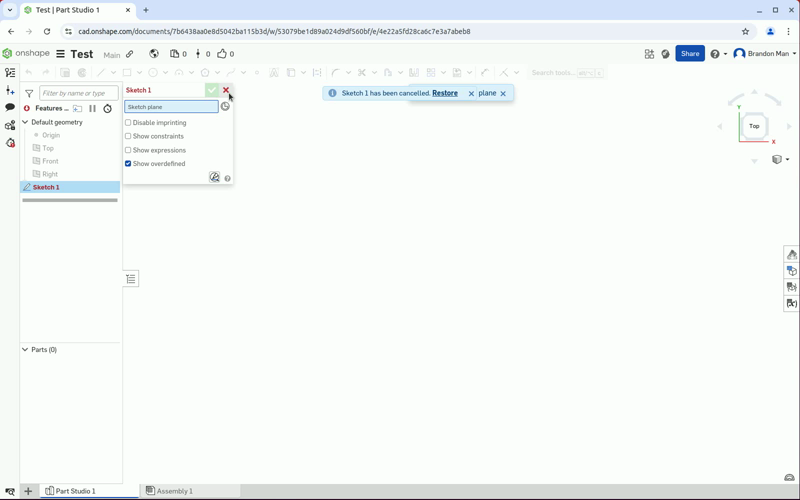
mouse_move(73, 150)
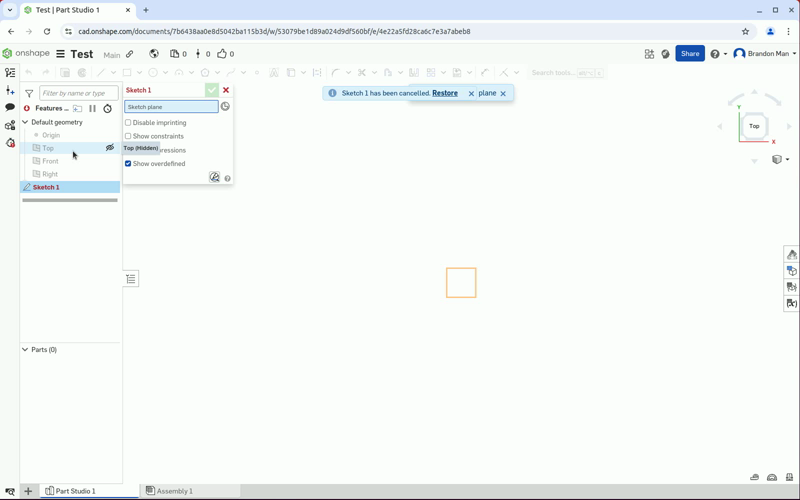
click(73, 150)
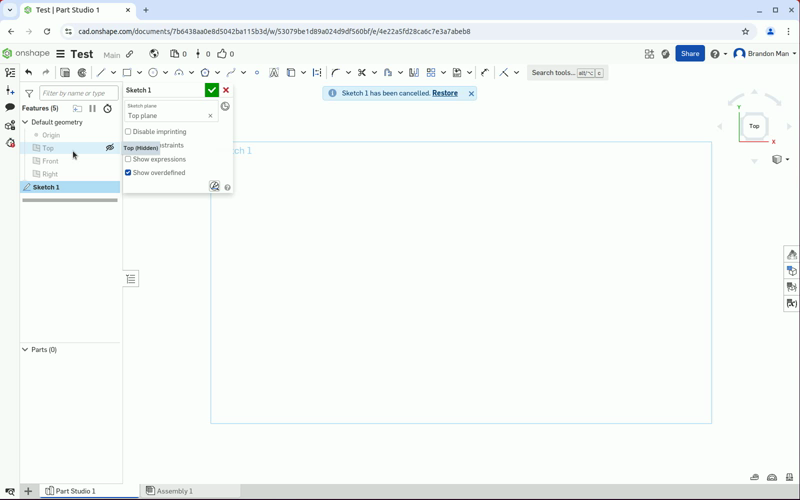
mouse_move(73, 352)
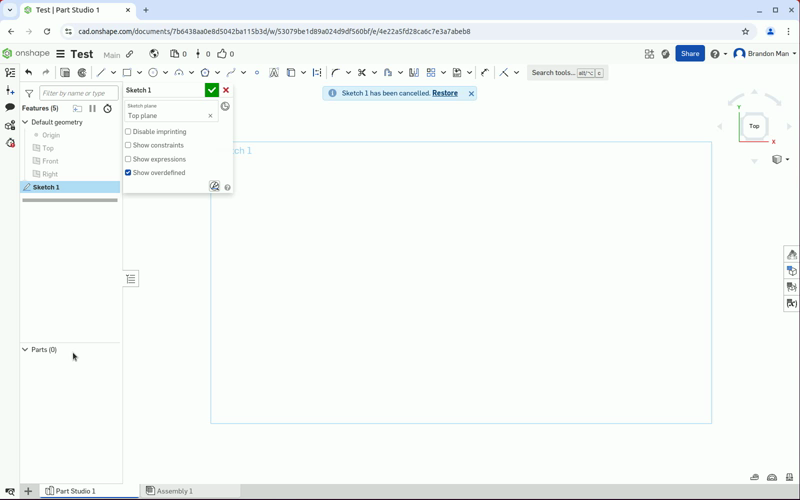
key(y)
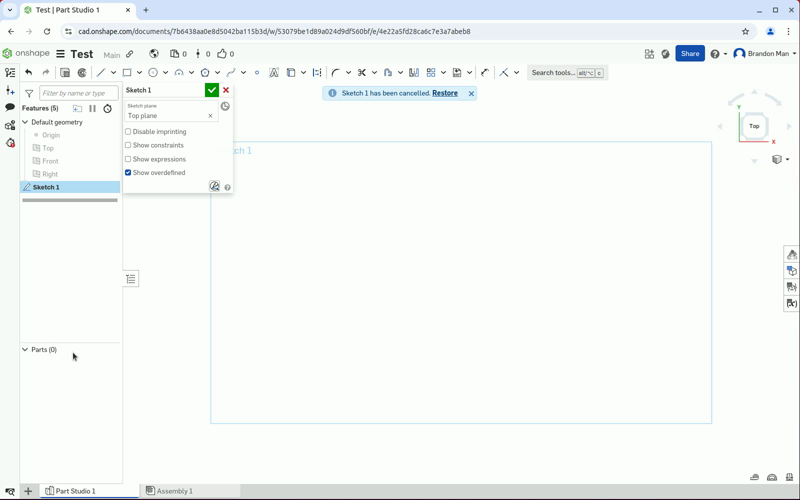
key(c)
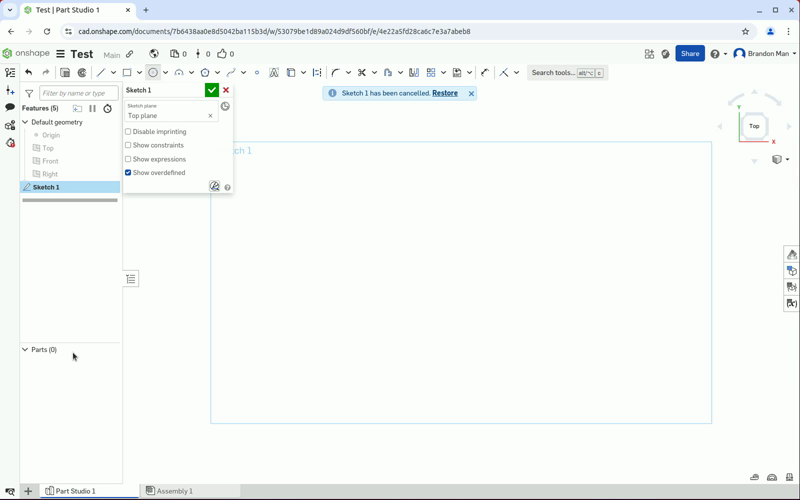
key_down(shift)
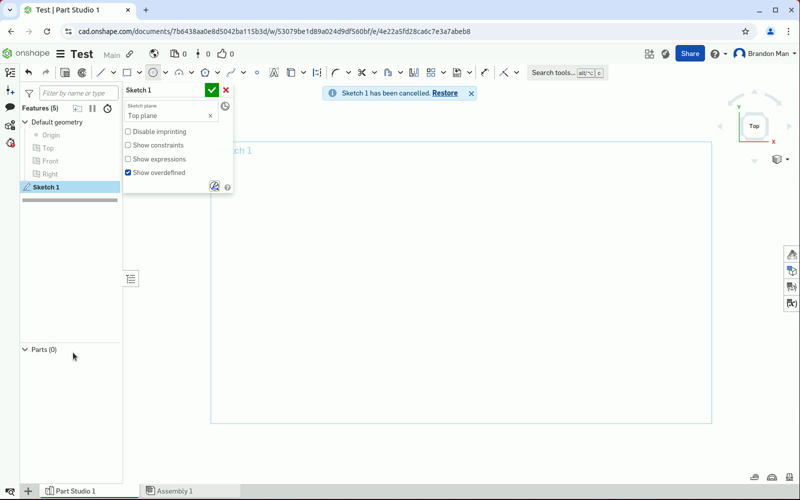
mouse_move(461, 282)
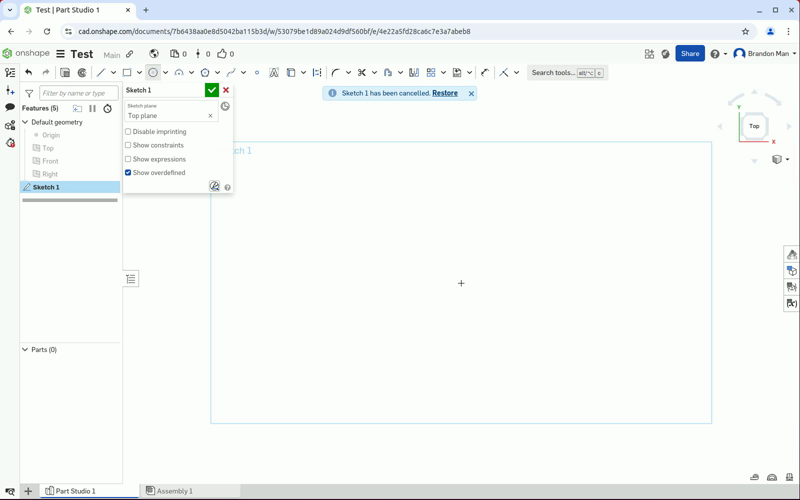
click(461, 282)
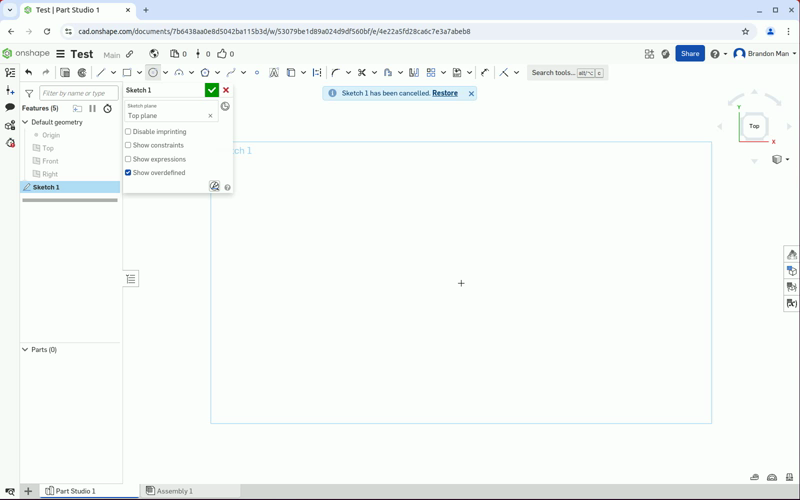
key_up(shift)
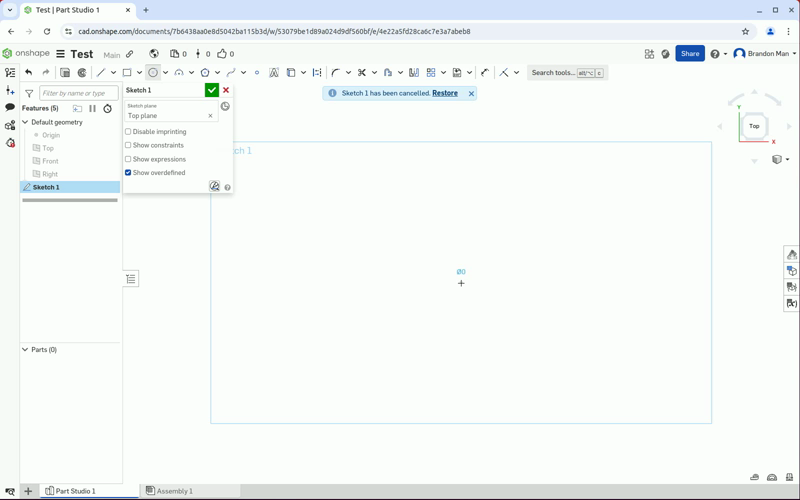
mouse_move(574, 282)
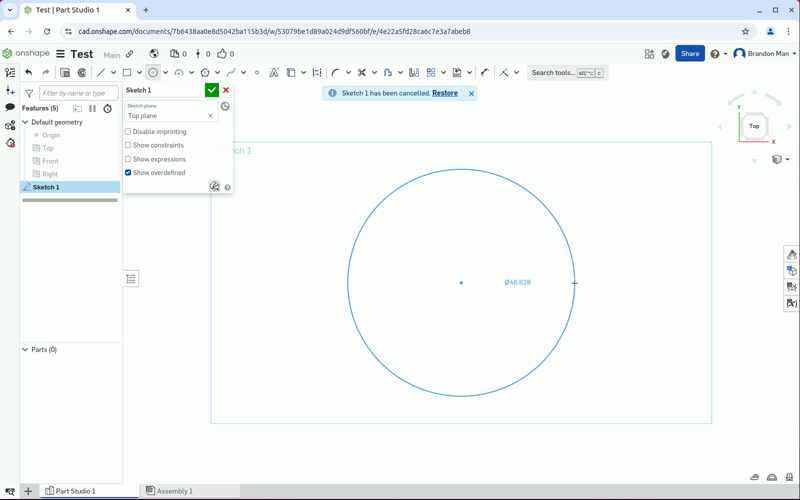
click(574, 282)
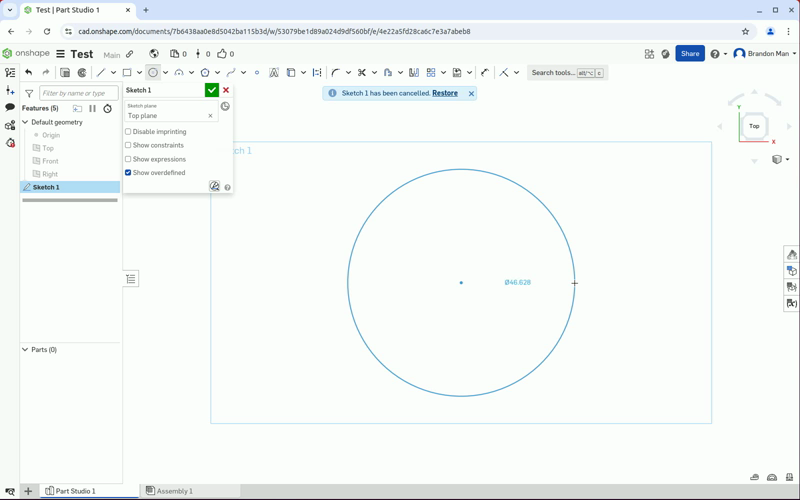
key(esc)
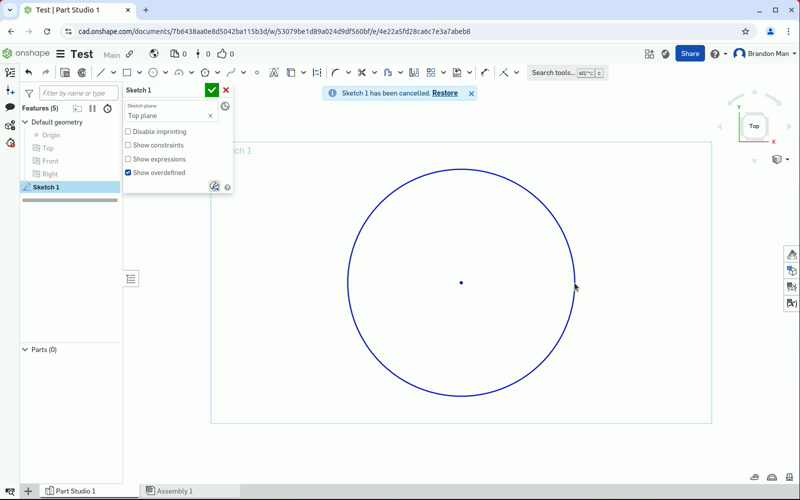
key(c)
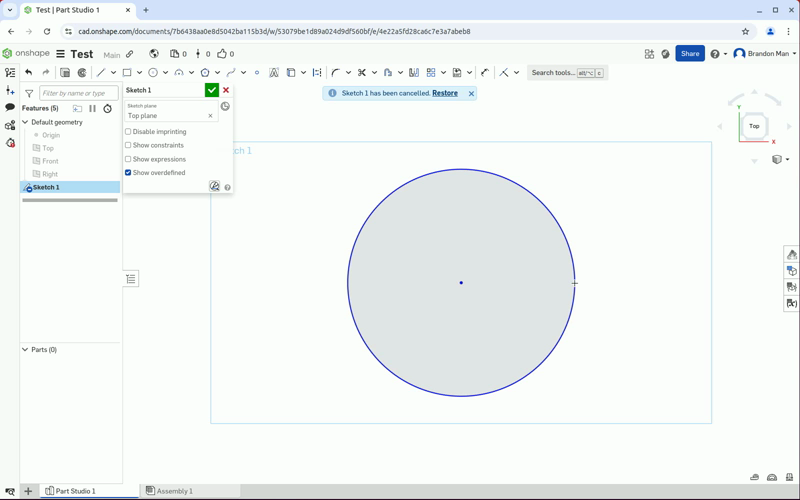
key_down(shift)
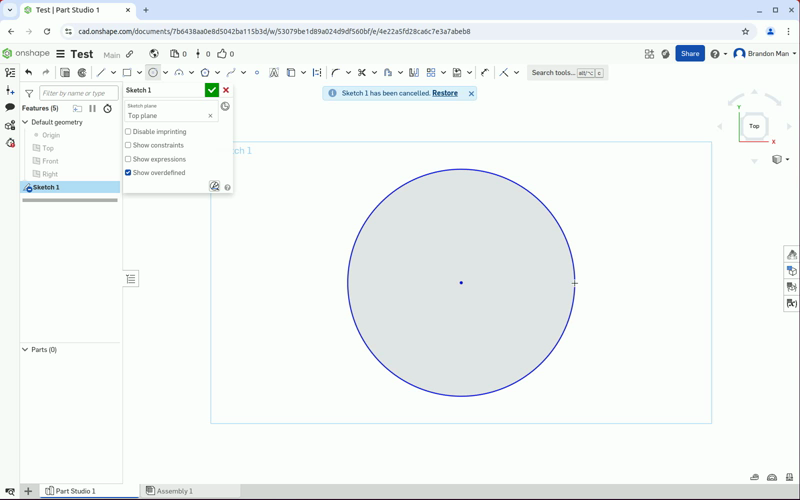
mouse_move(461, 282)
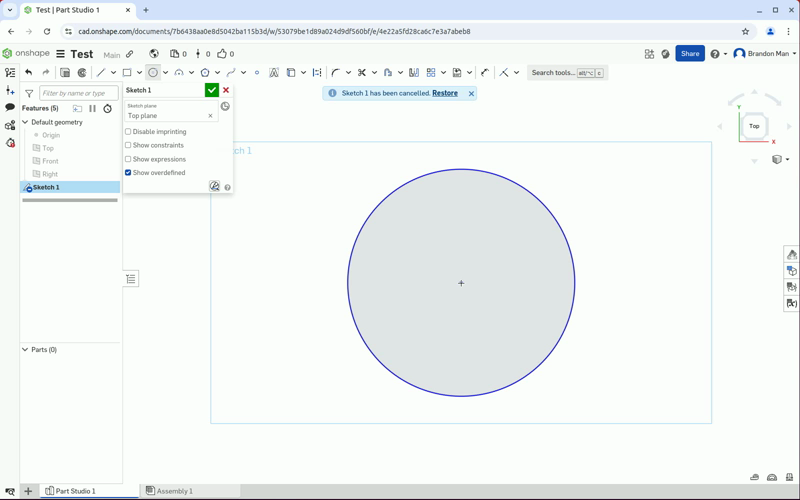
click(461, 282)
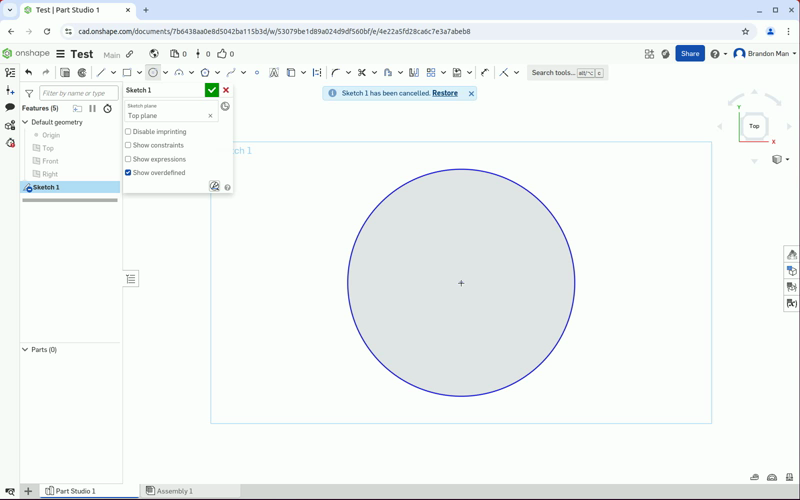
key_up(shift)
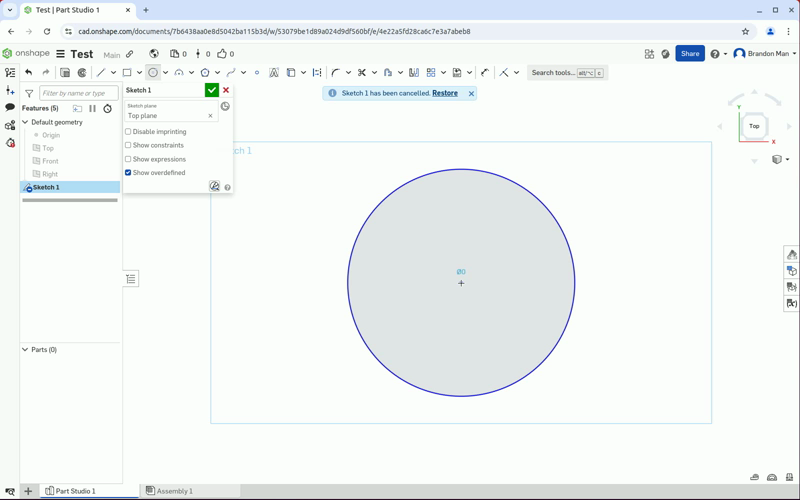
mouse_move(558, 282)
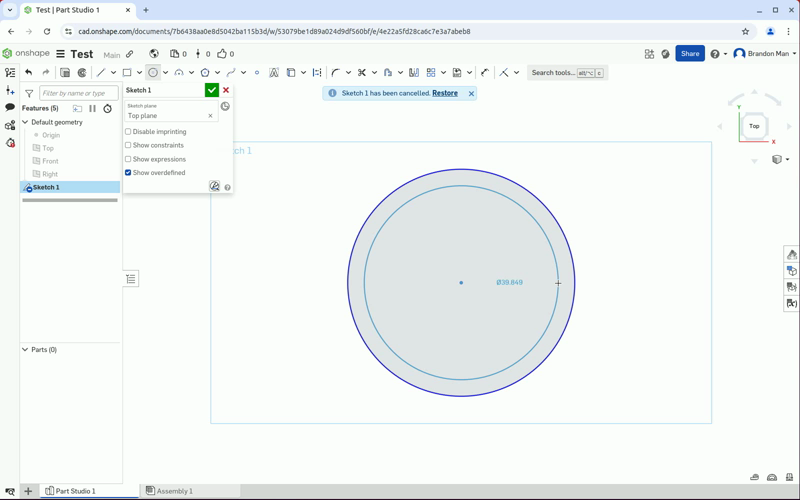
click(558, 282)
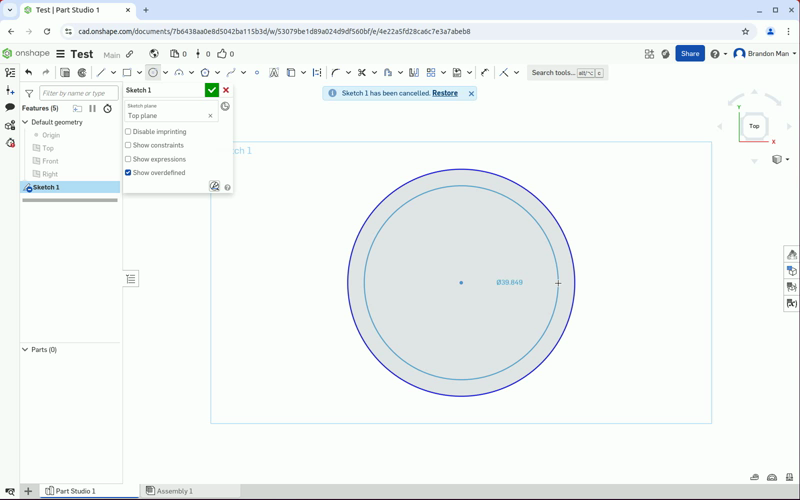
key(esc)
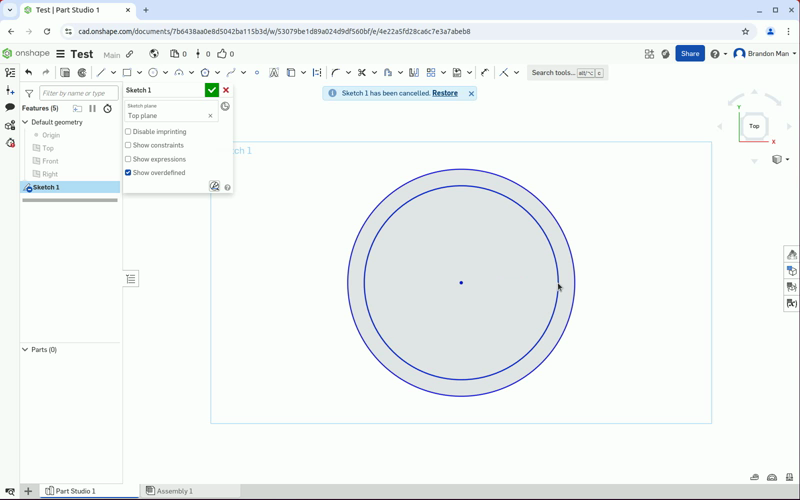
mouse_move(415, 187)
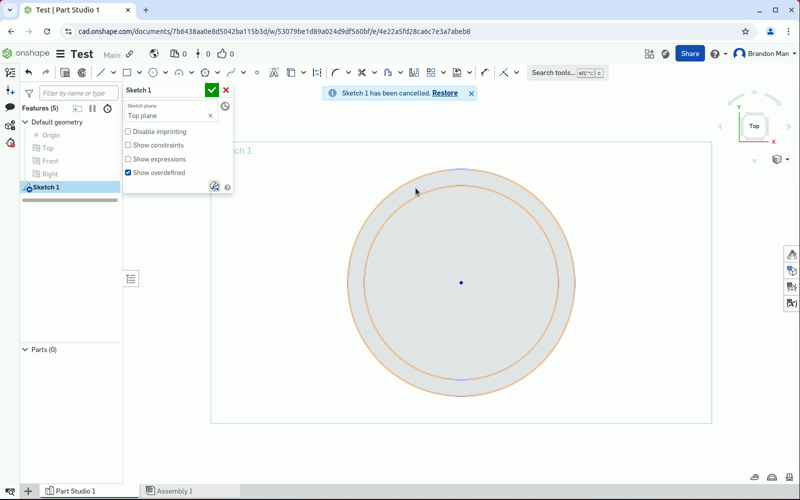
click(415, 187)
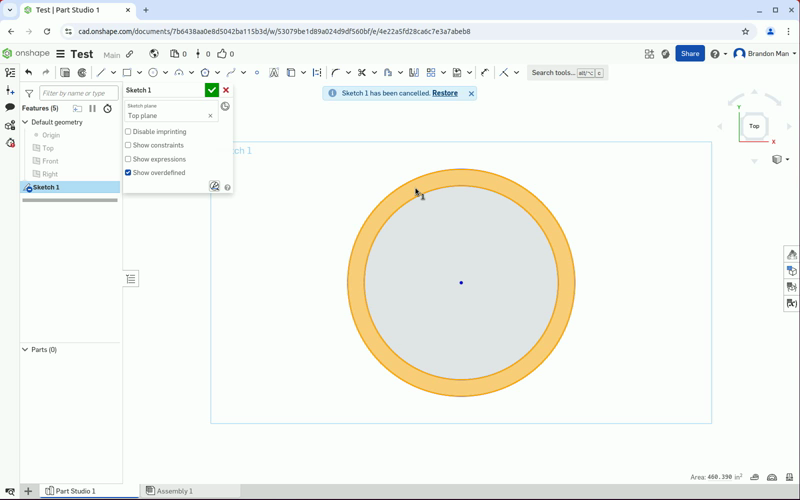
mouse_move(73, 352)
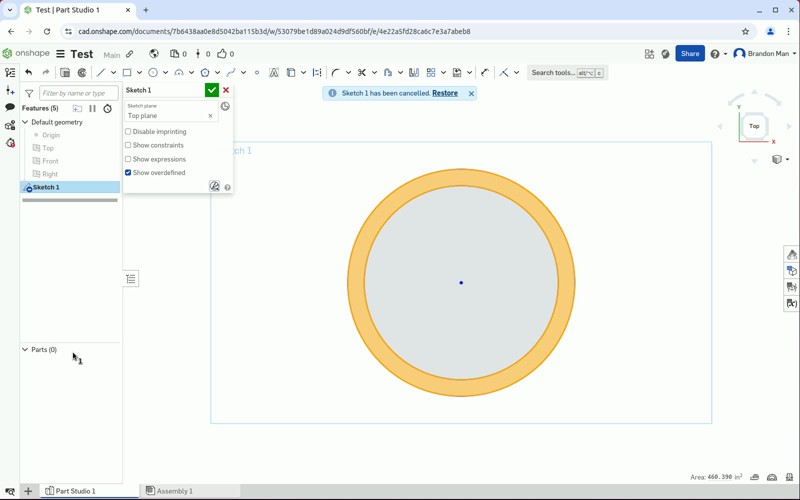
key(shift+y)
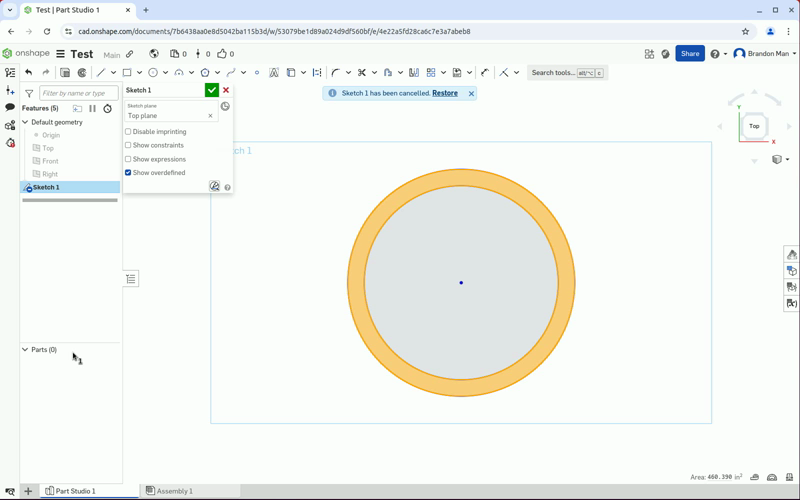
key(shift+e)
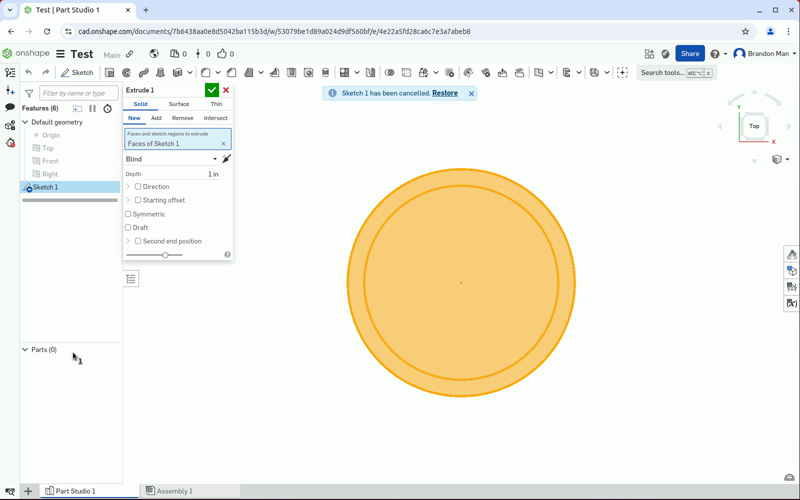
mouse_move(143, 106)
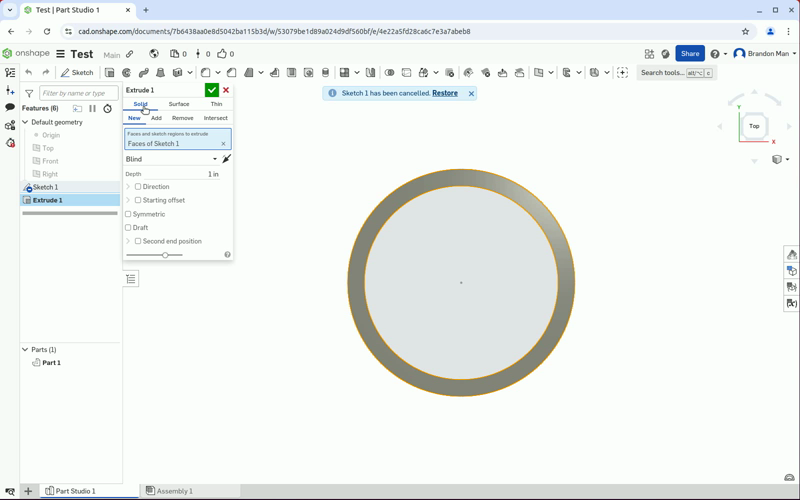
click(143, 106)
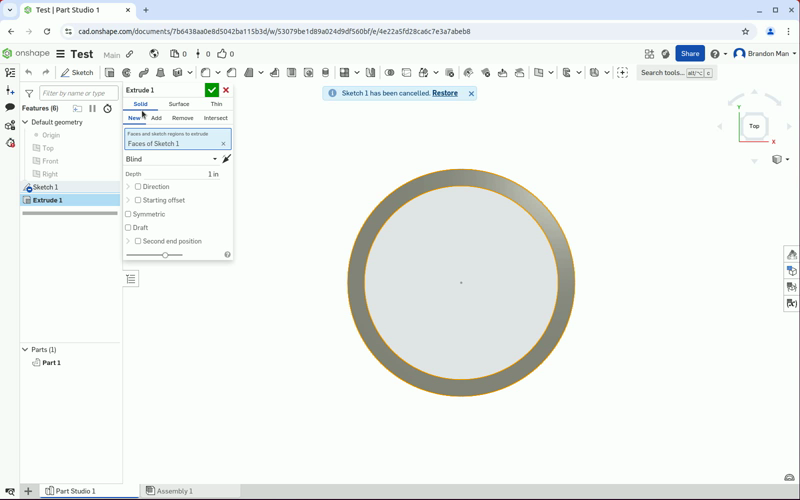
mouse_move(137, 120)
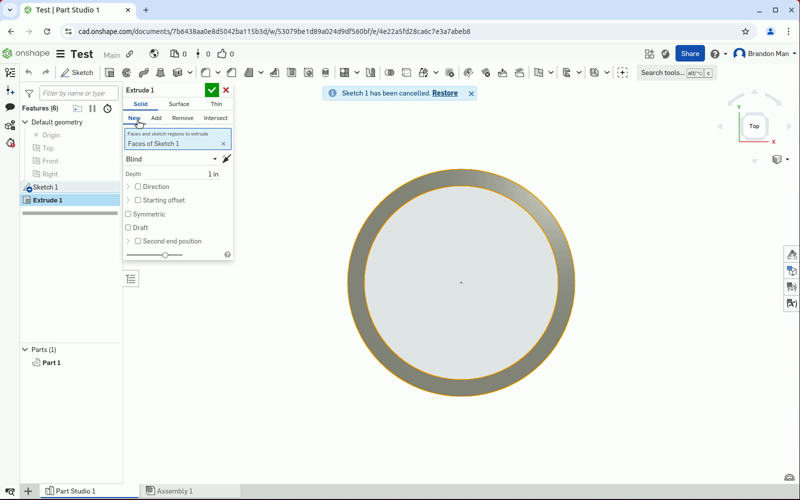
click(137, 120)
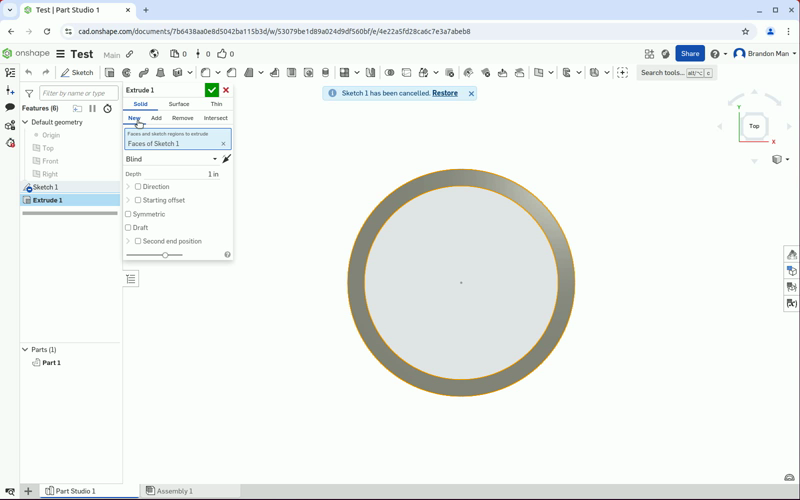
key(tab, 4)
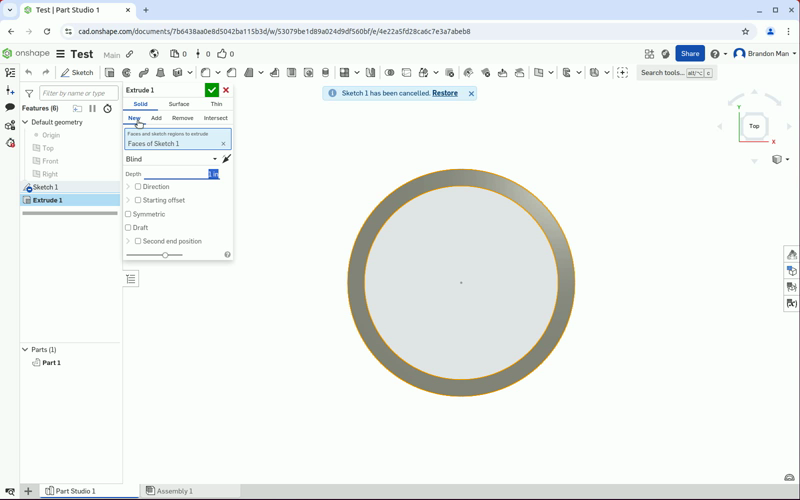
text(4.092)
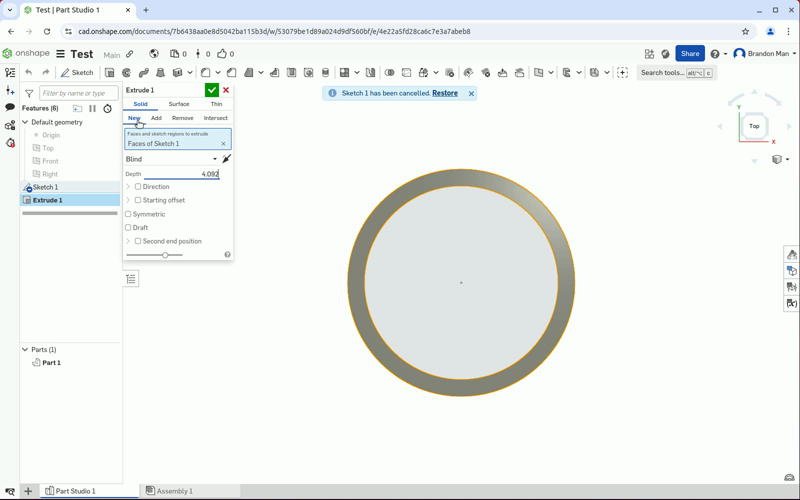
key(enter)
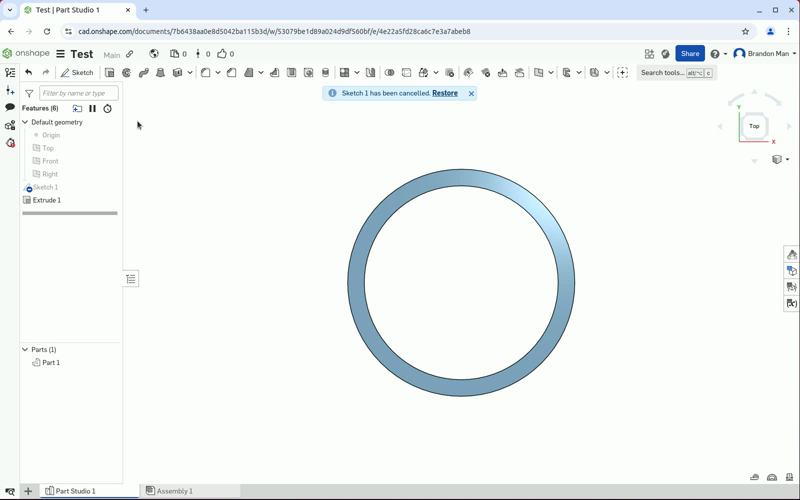
key(shift+h)
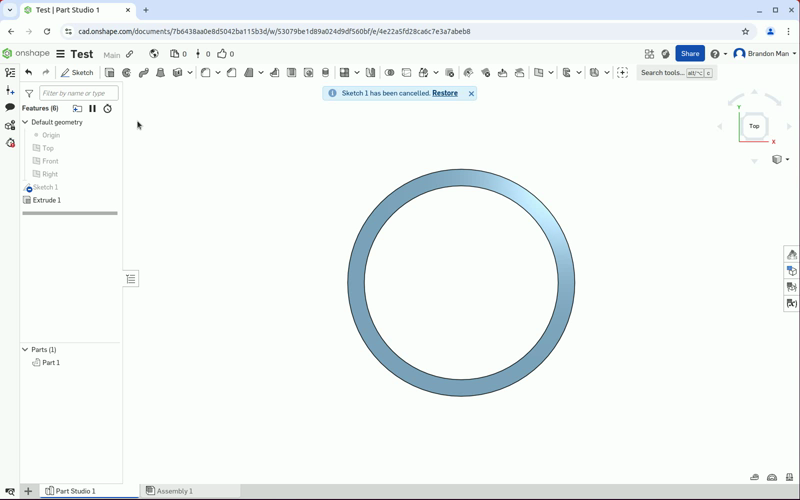
key(shift+h)
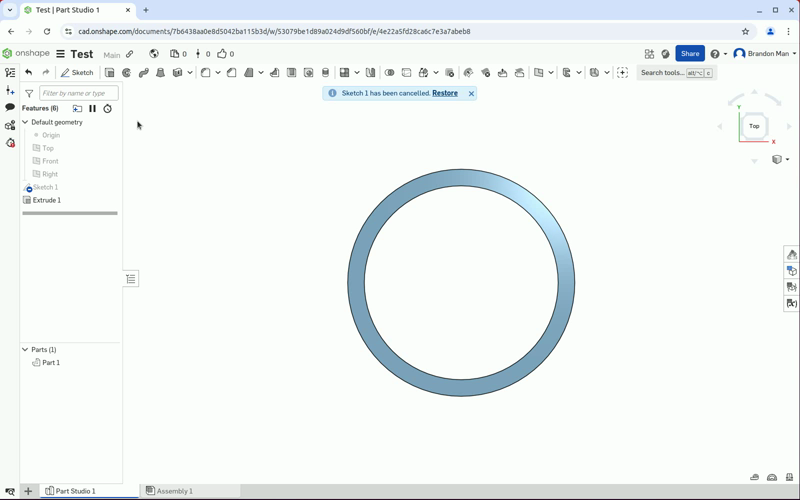
mouse_move(73, 189)
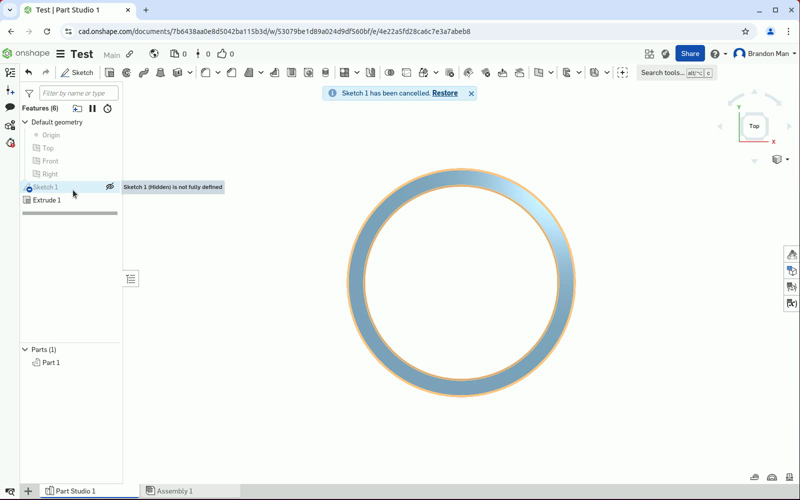
click(73, 189)
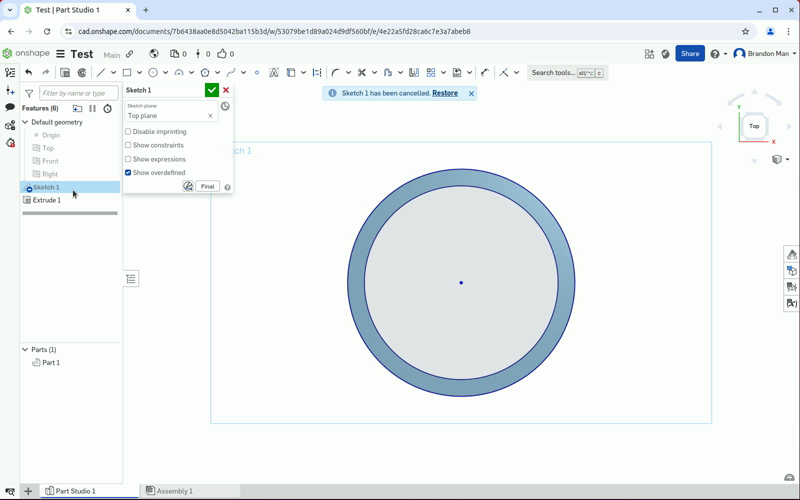
mouse_move(229, 92)
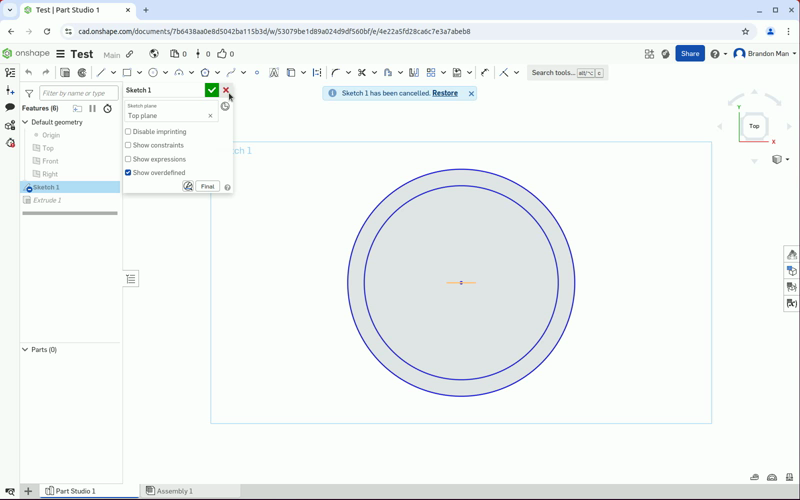
click(229, 92)
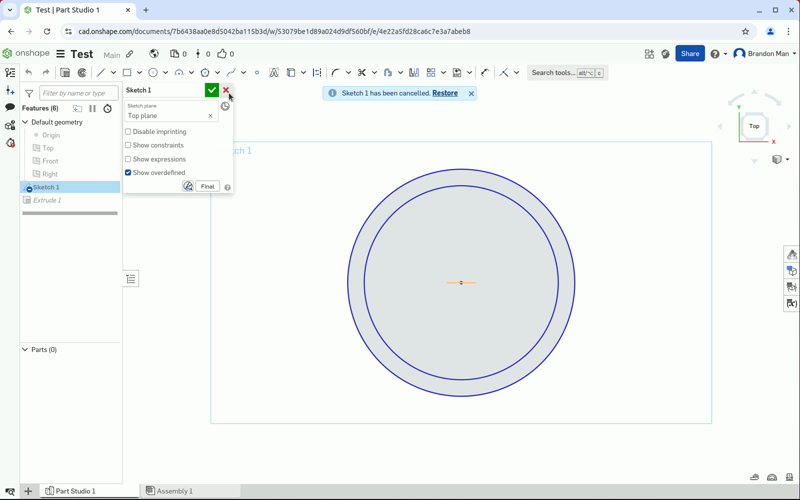
key(shift+s)
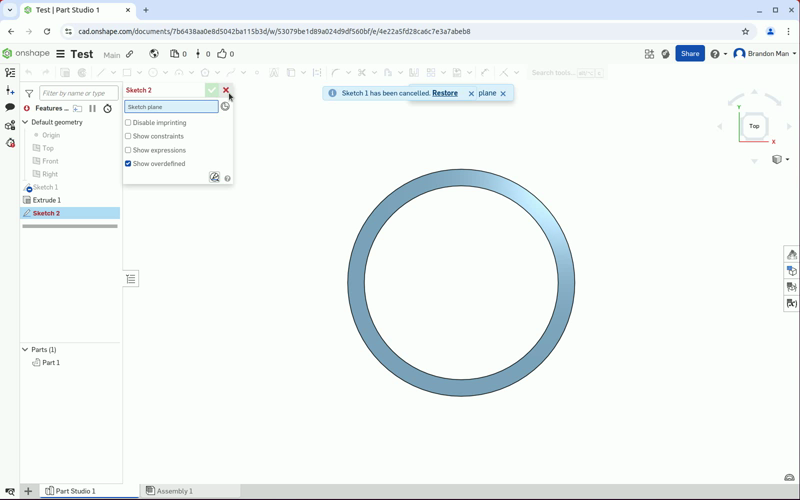
mouse_move(73, 150)
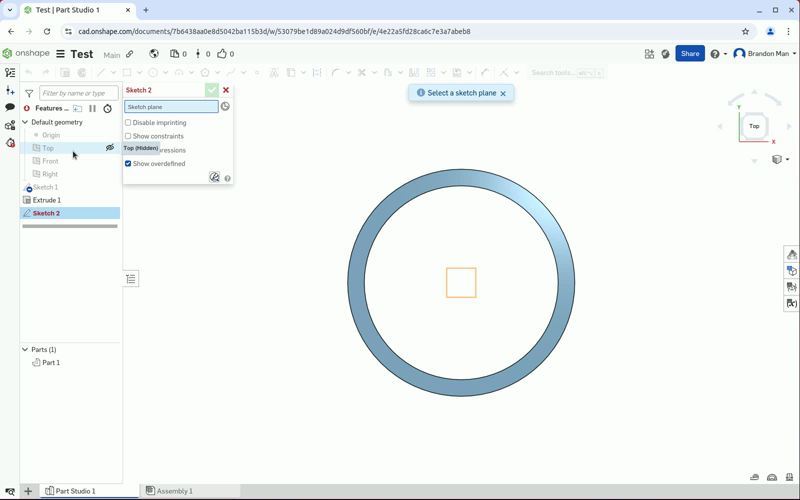
click(73, 150)
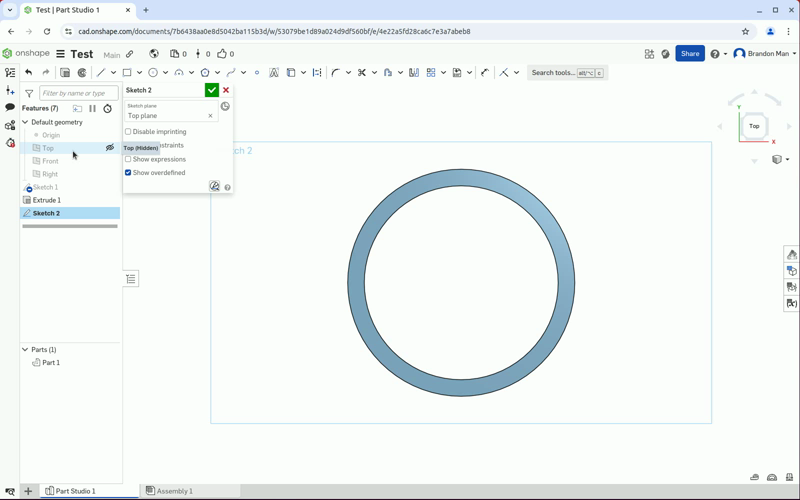
mouse_move(73, 352)
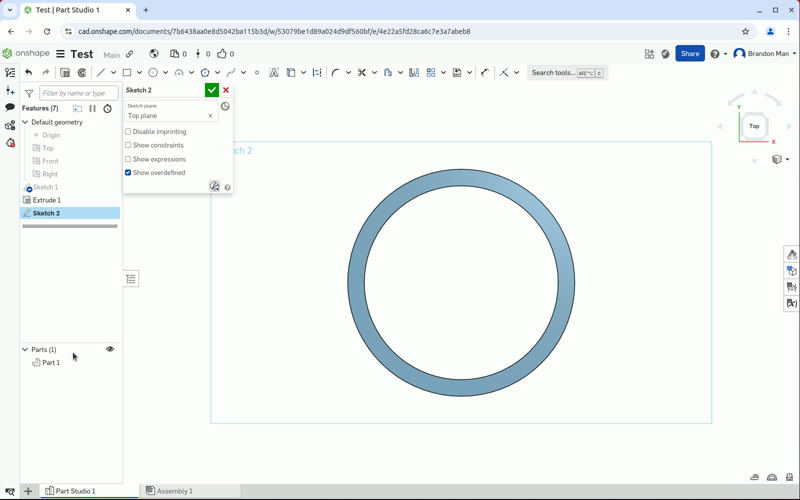
key(y)
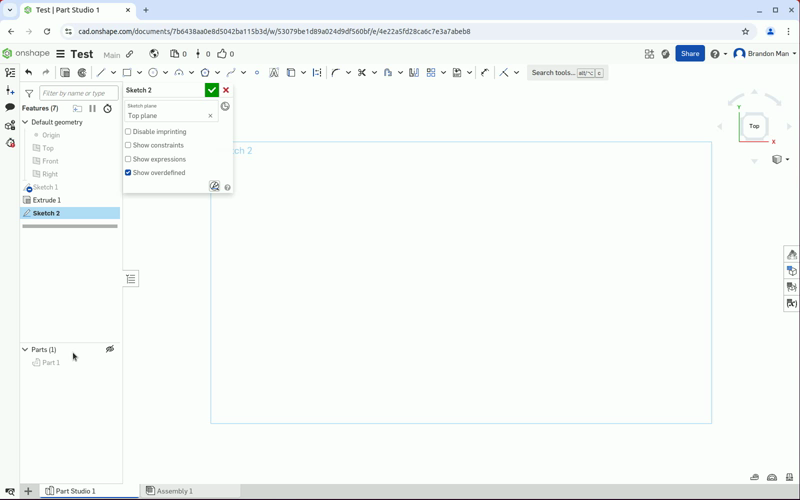
key(c)
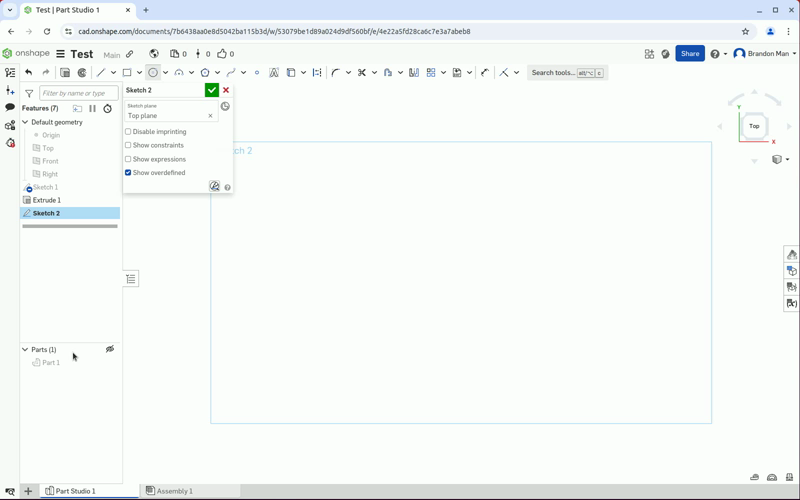
key_down(shift)
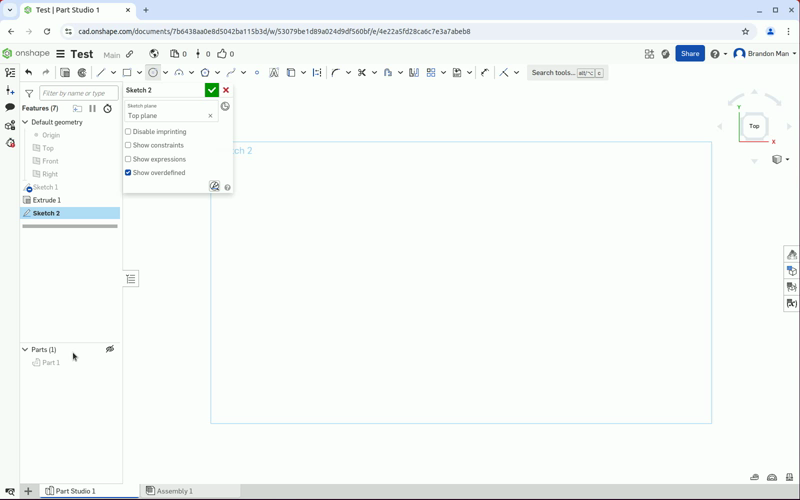
mouse_move(461, 282)
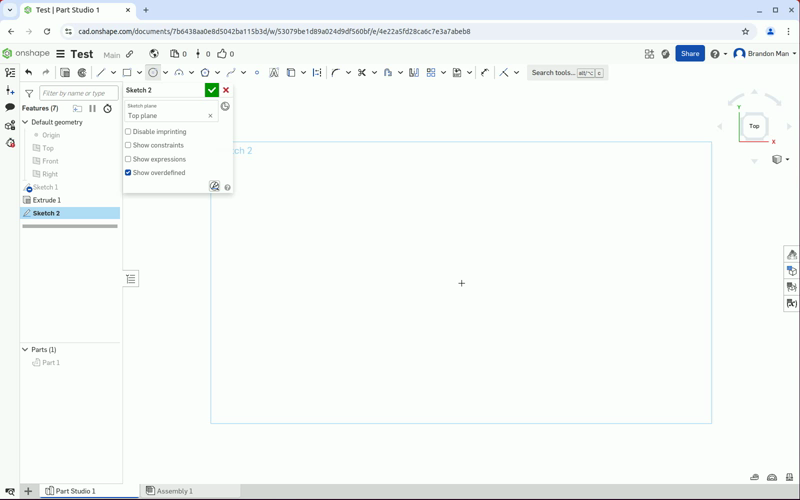
click(461, 282)
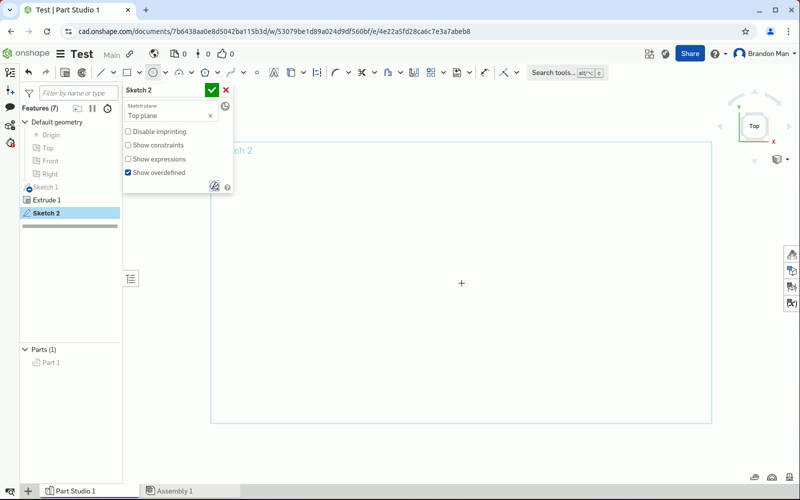
key_up(shift)
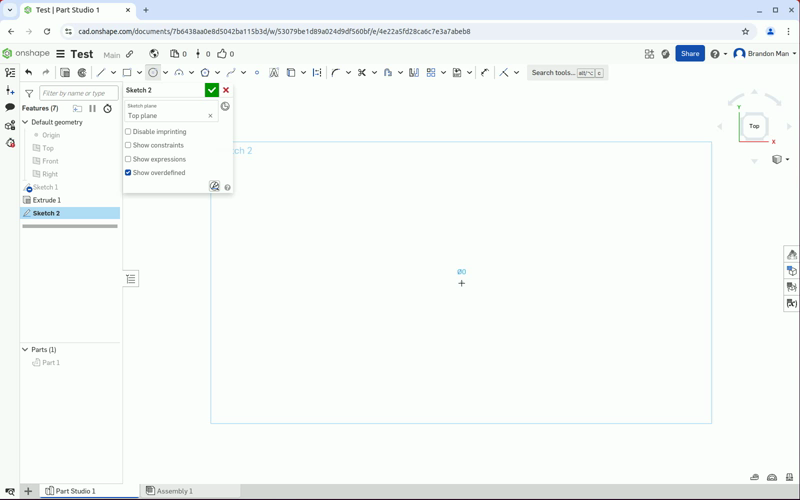
mouse_move(560, 282)
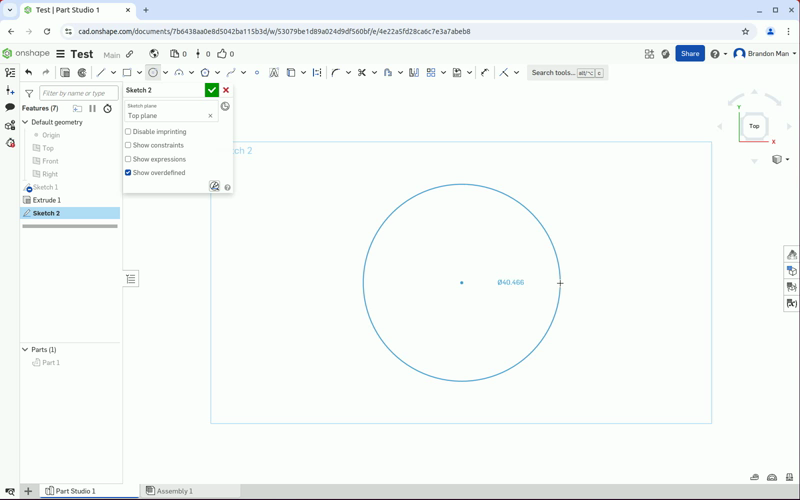
click(560, 282)
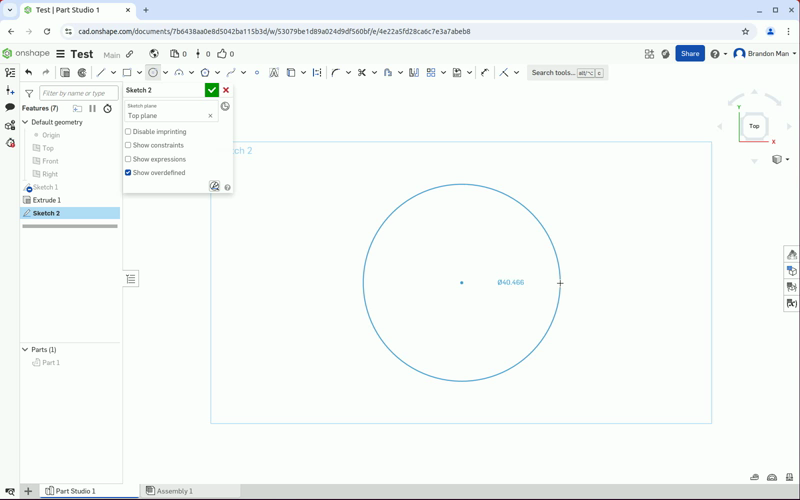
key(esc)
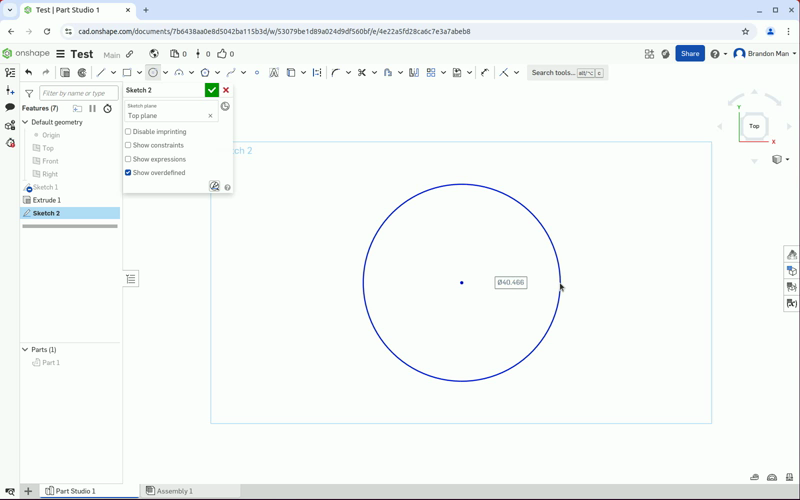
key(c)
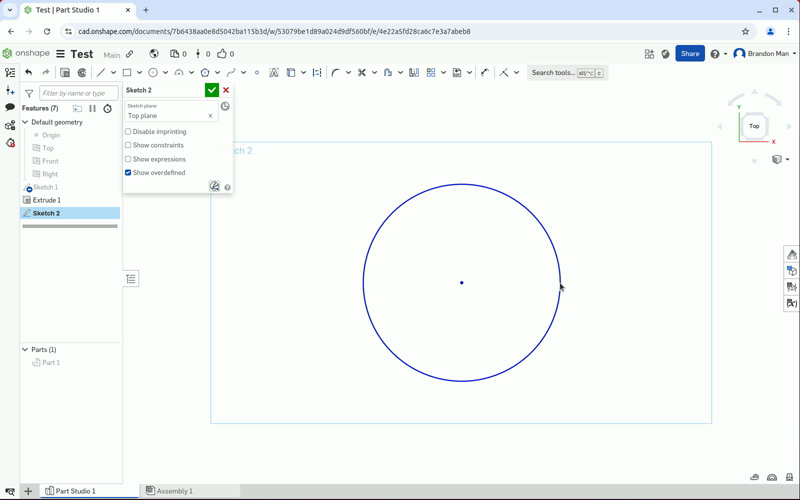
key_down(shift)
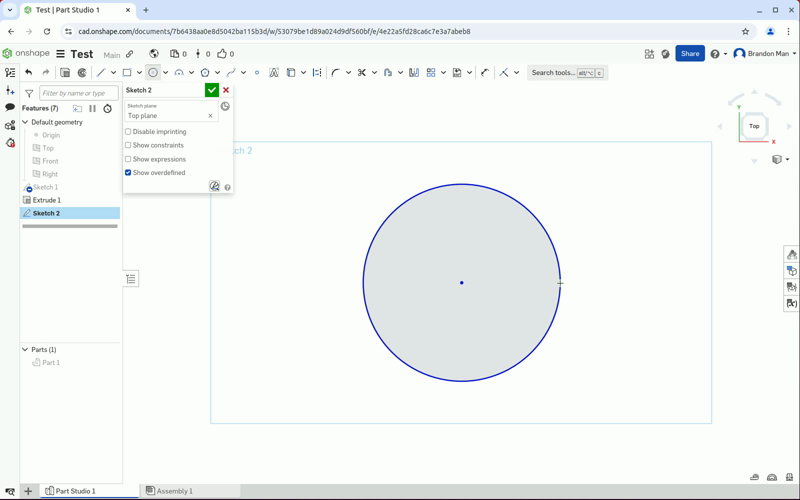
mouse_move(461, 282)
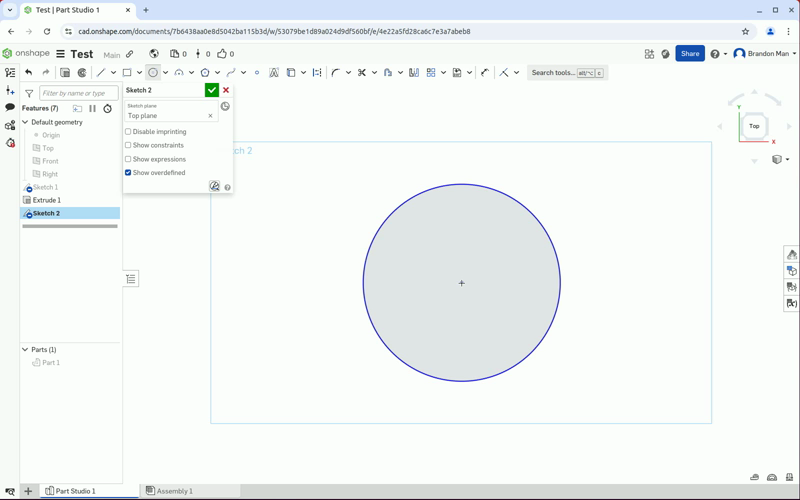
click(461, 282)
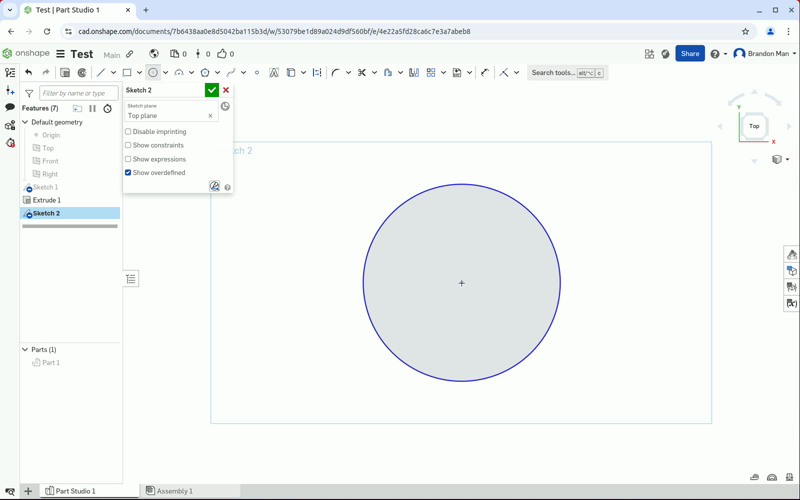
key_up(shift)
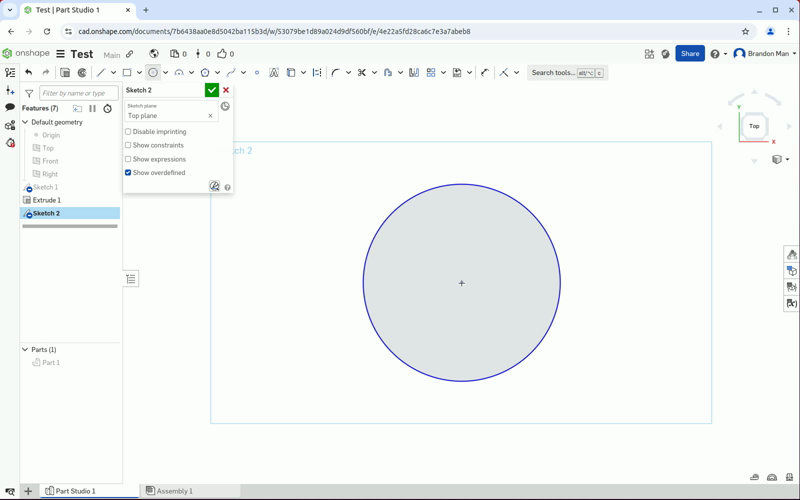
mouse_move(490, 282)
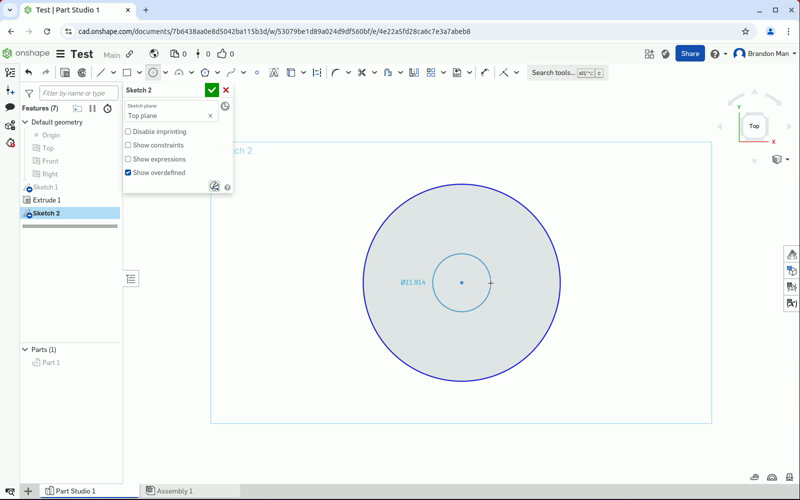
click(490, 282)
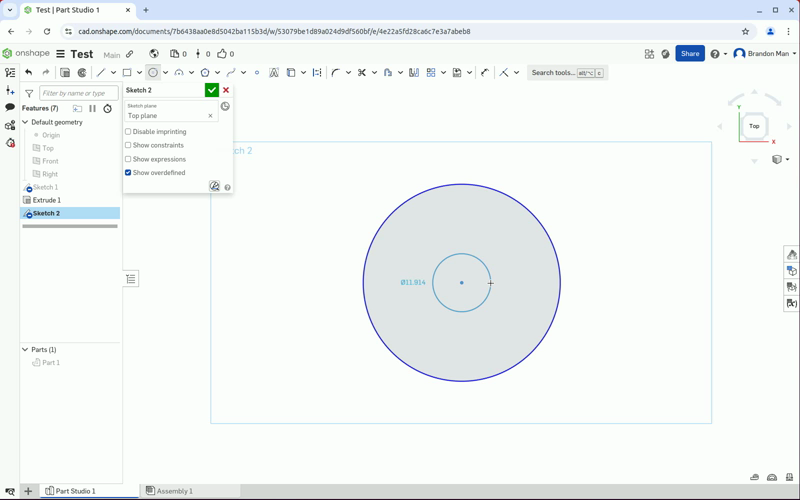
key(esc)
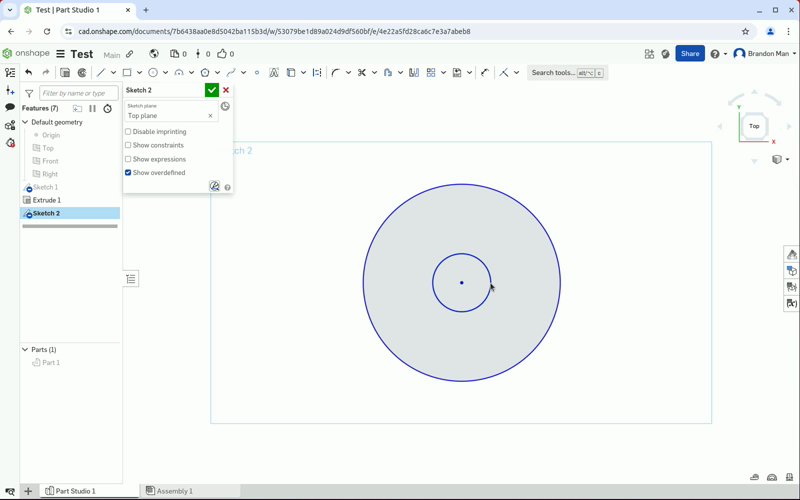
mouse_move(424, 219)
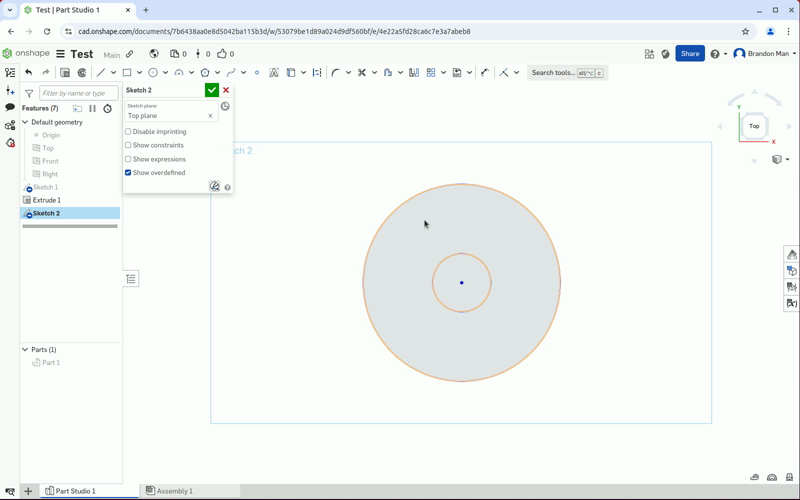
click(424, 219)
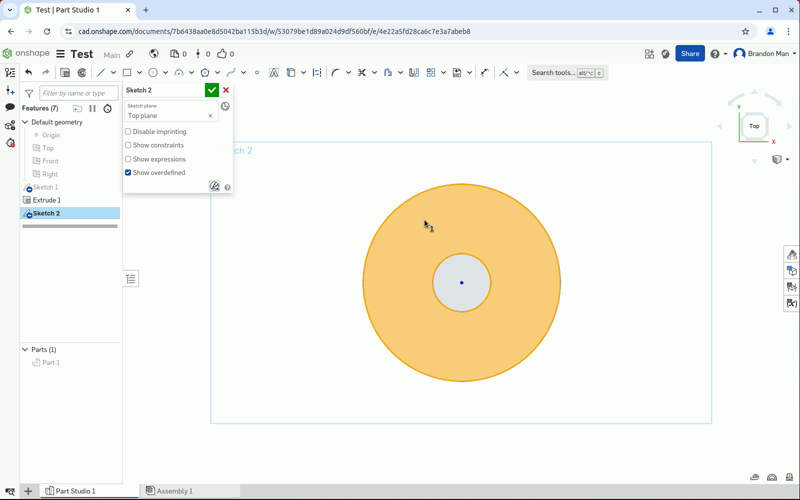
mouse_move(73, 352)
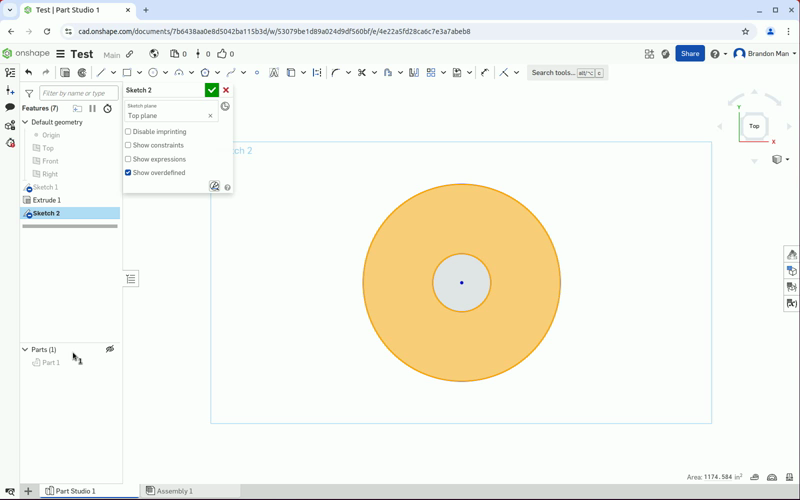
key(shift+y)
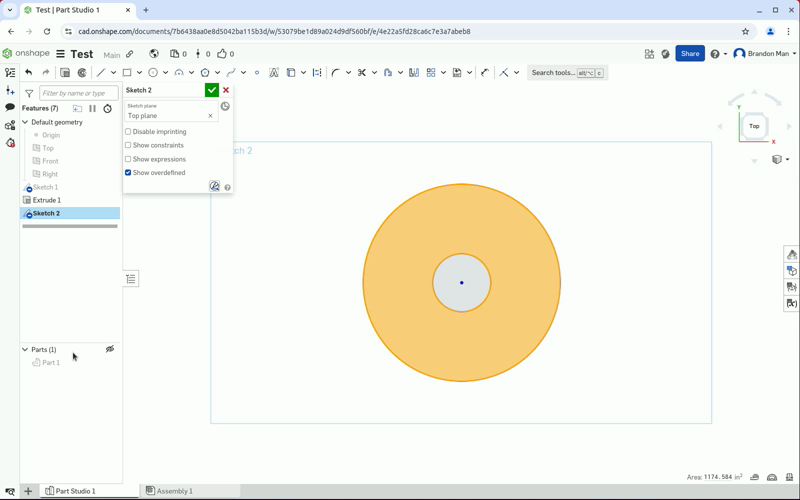
key(shift+e)
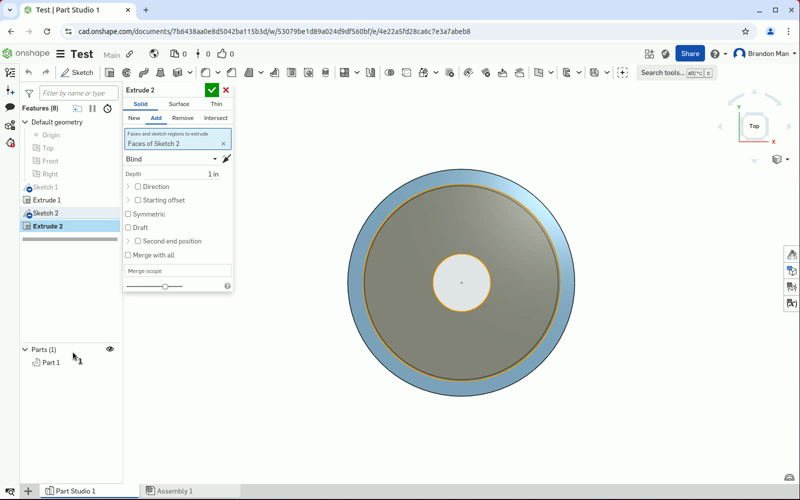
mouse_move(143, 106)
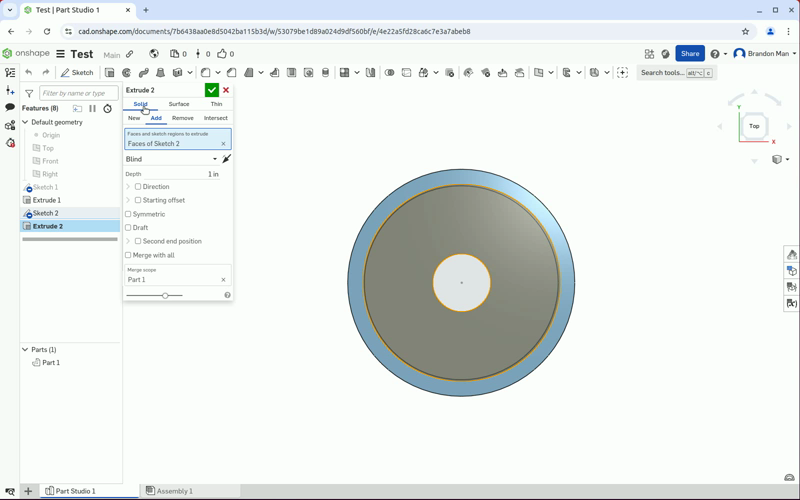
click(143, 106)
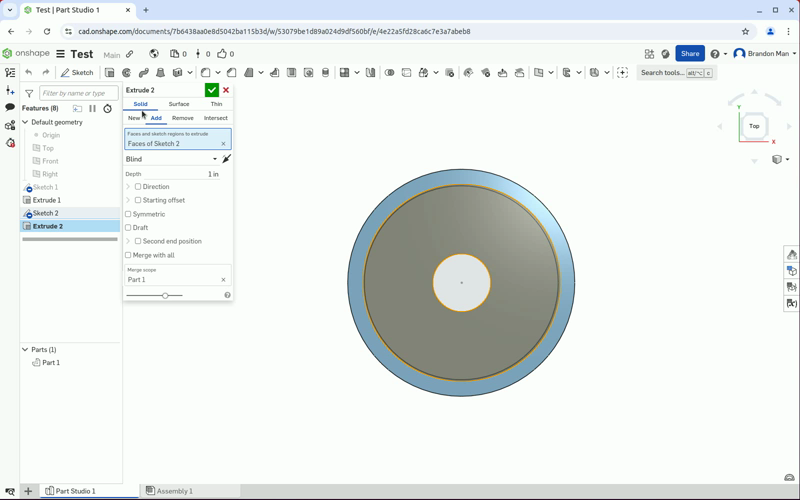
mouse_move(137, 120)
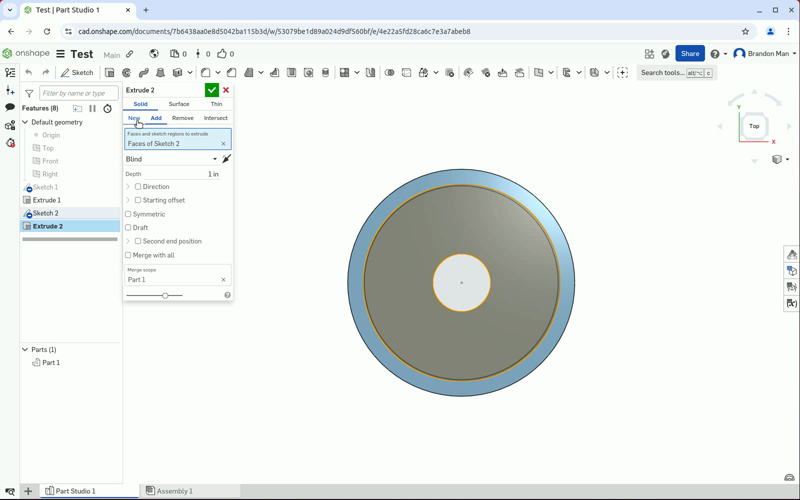
click(137, 120)
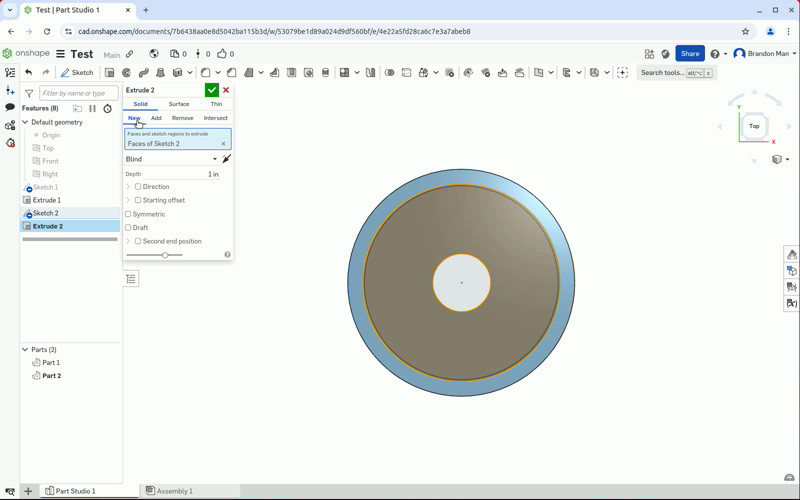
key(tab, 4)
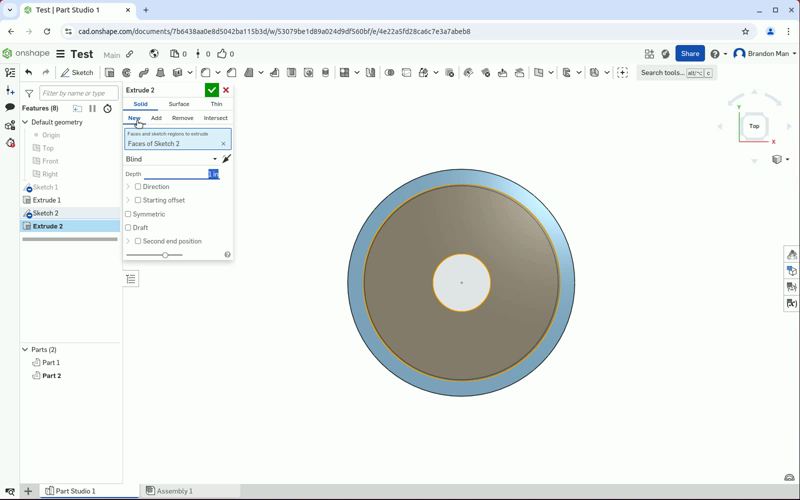
text(16.128)
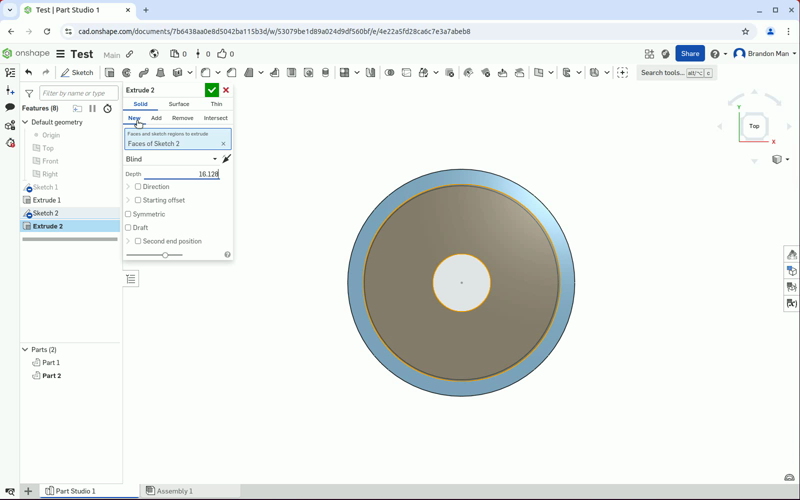
key(enter)
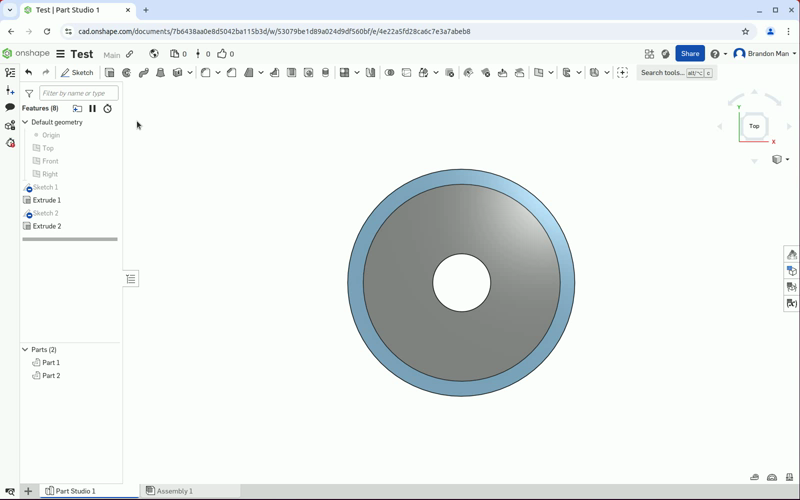
key(shift+h)
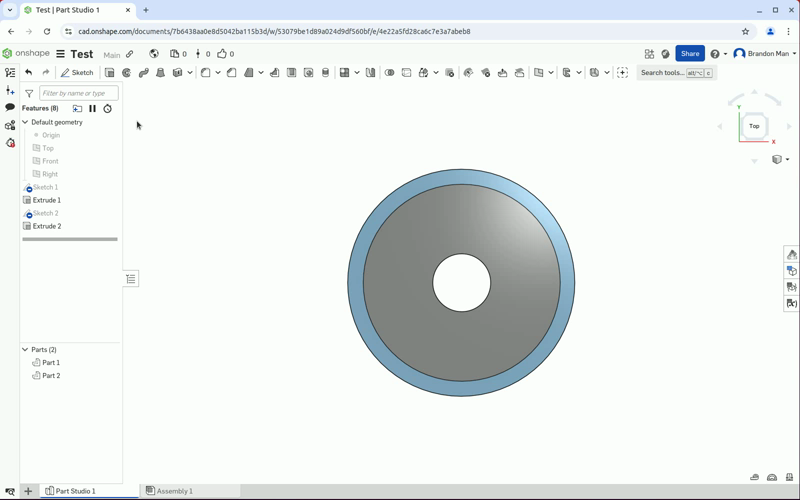
key(shift+h)
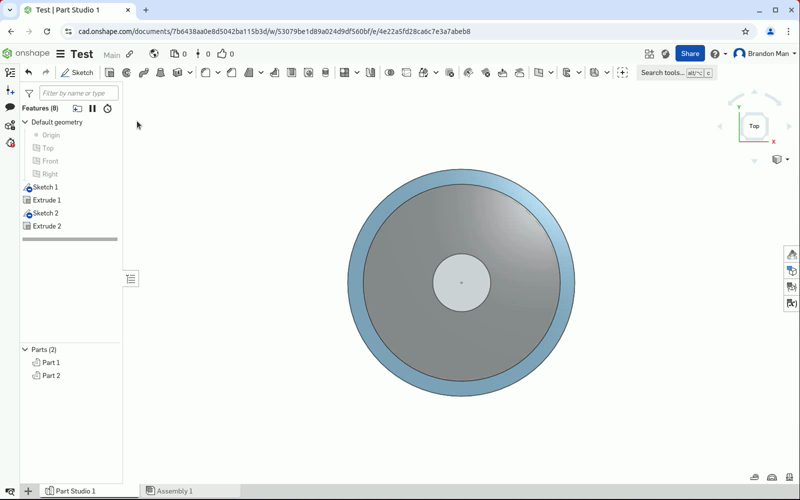
key(shift+7)
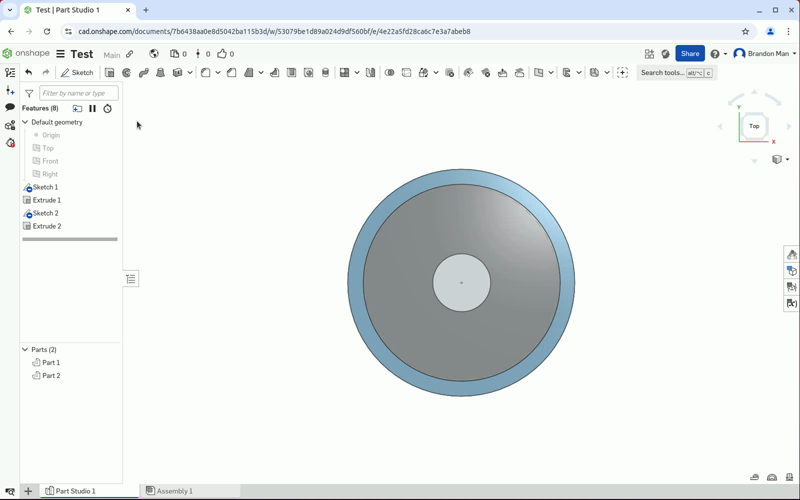
key(up, 3)
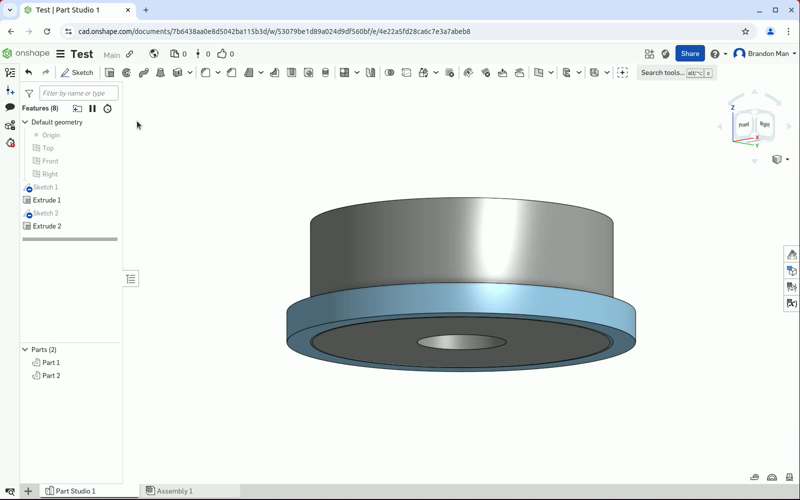
key(left, 3)
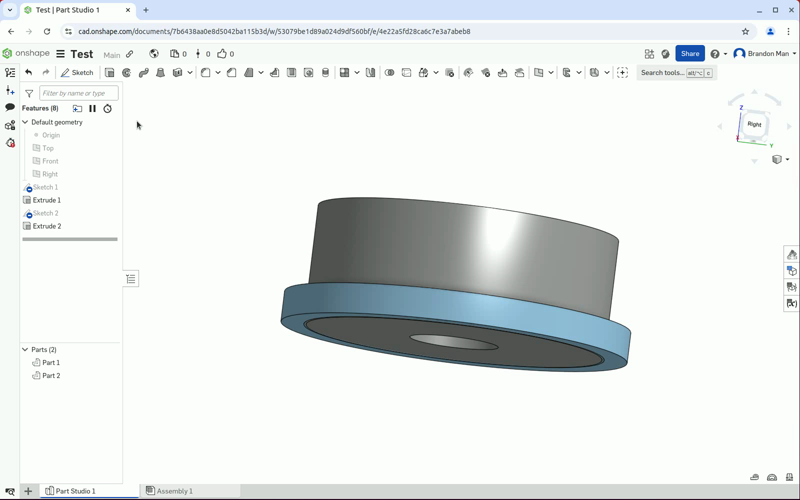
key(right, 3)
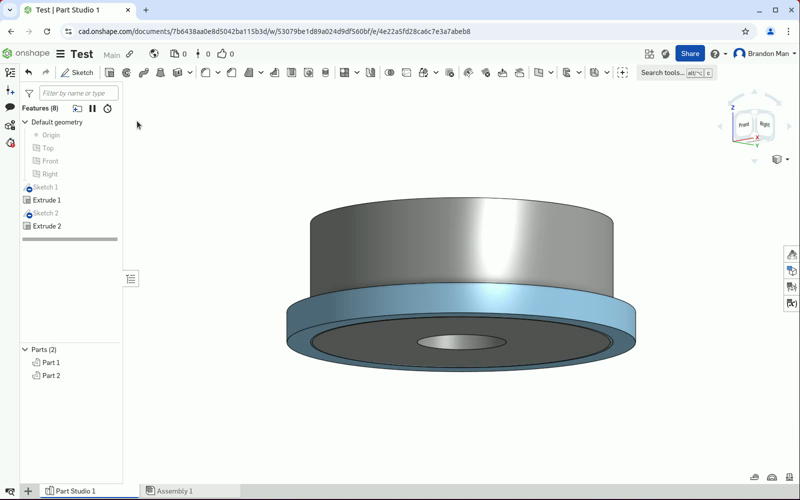
key(down, 3)
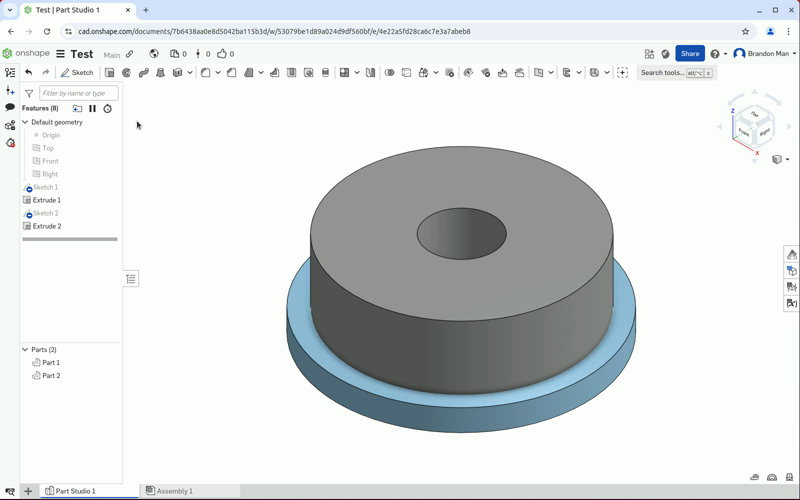
mouse_move(73, 189)
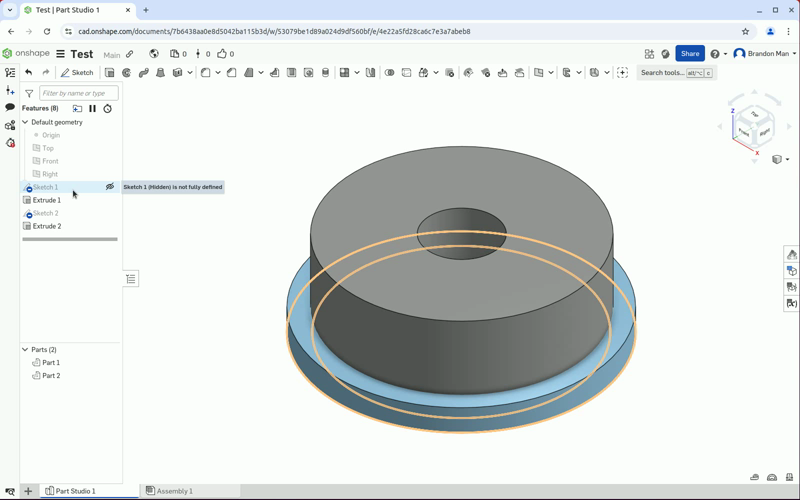
click(73, 189)